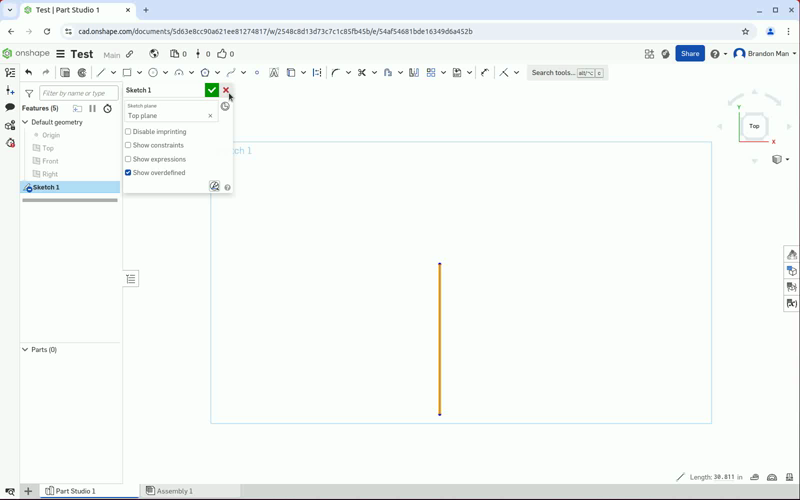
key(shift+h)
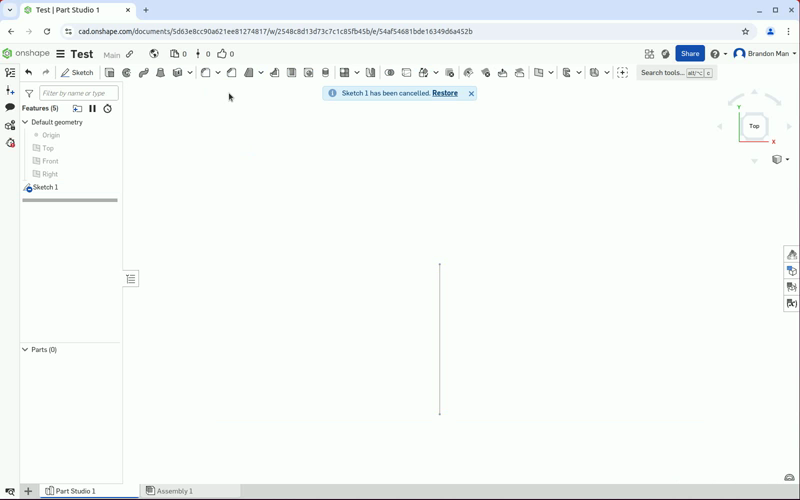
key(shift+s)
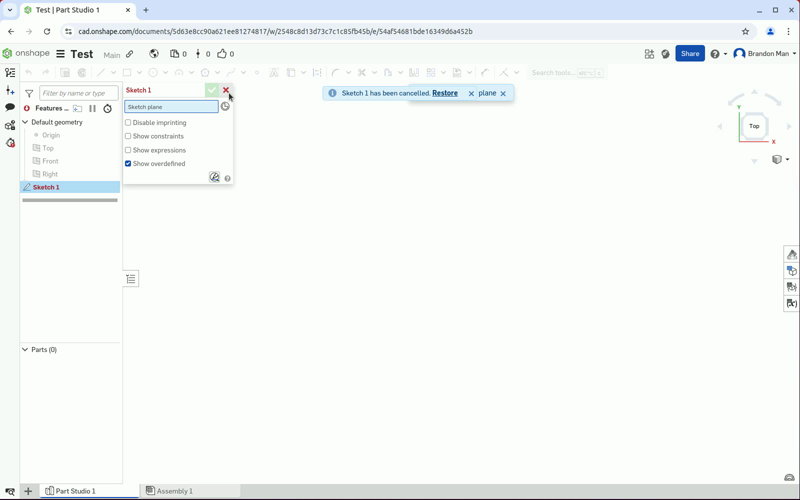
mouse_move(73, 150)
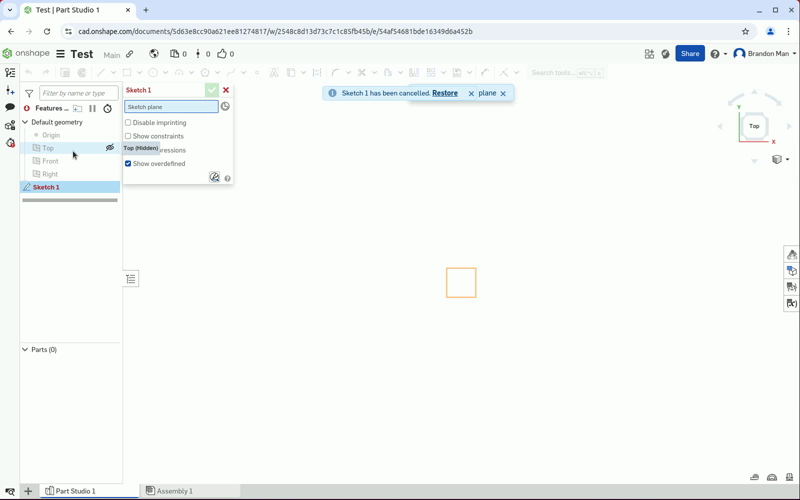
click(73, 150)
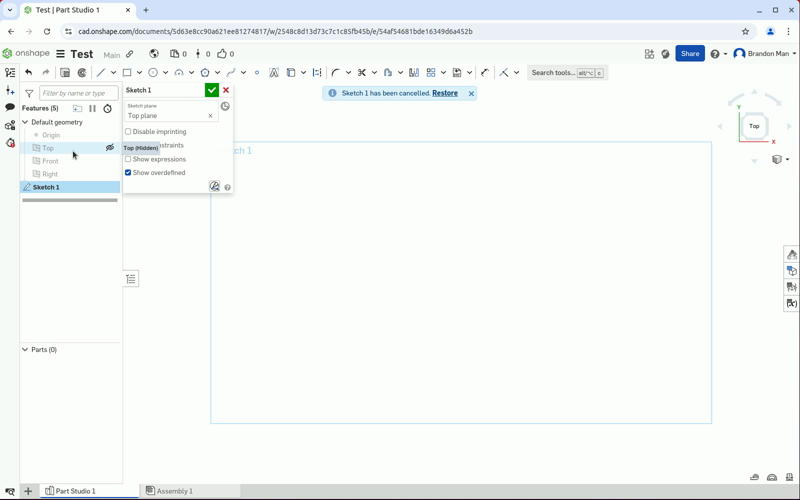
mouse_move(73, 352)
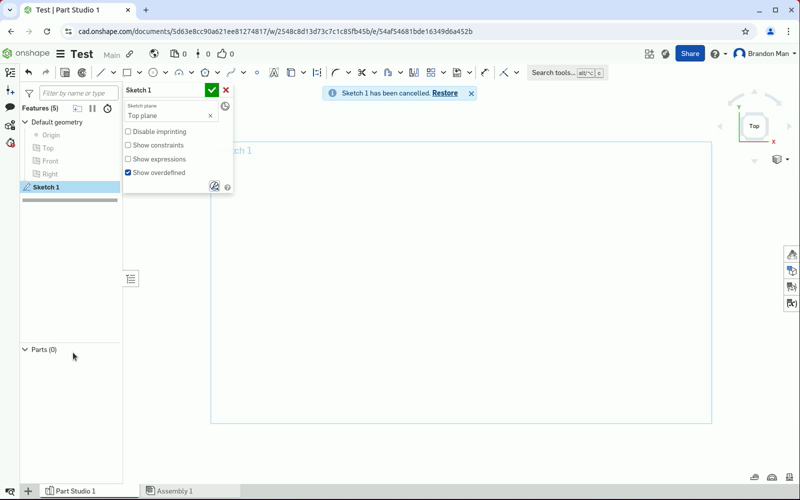
key(y)
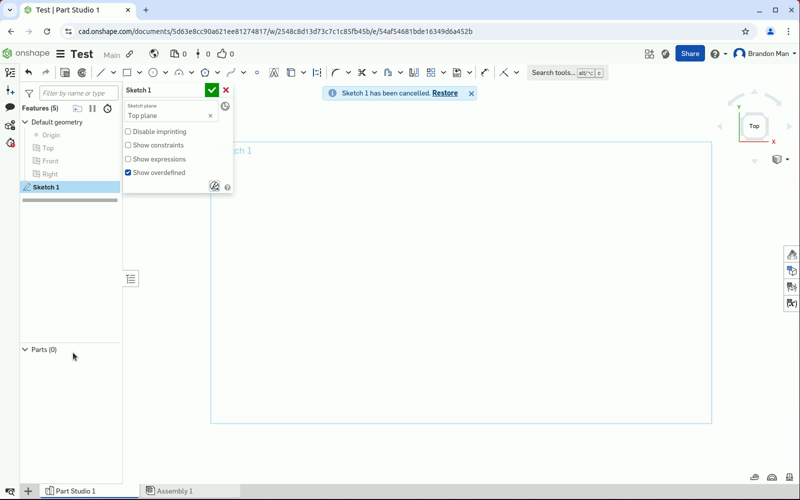
key(c)
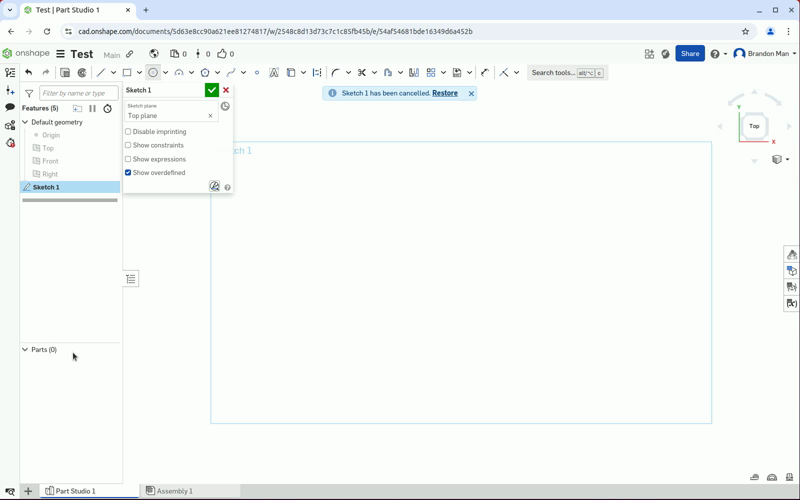
key_down(shift)
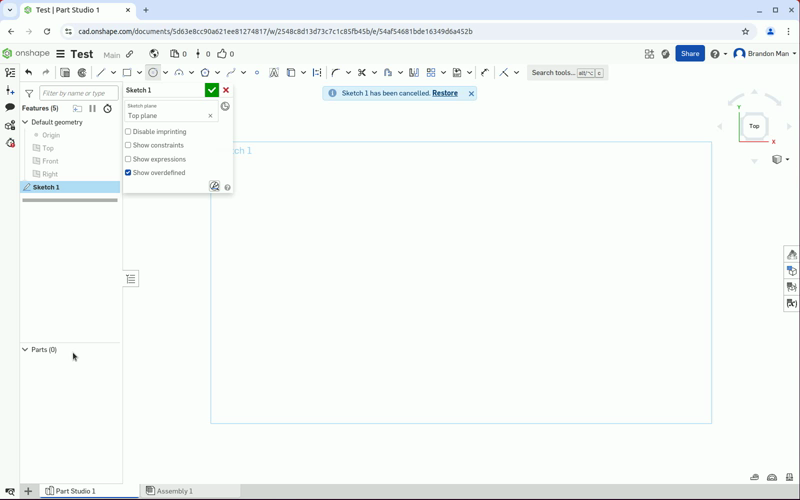
mouse_move(460, 282)
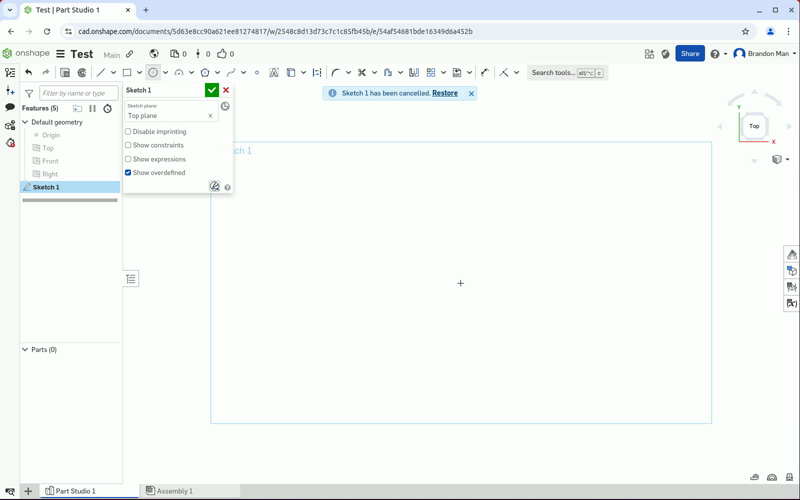
click(460, 282)
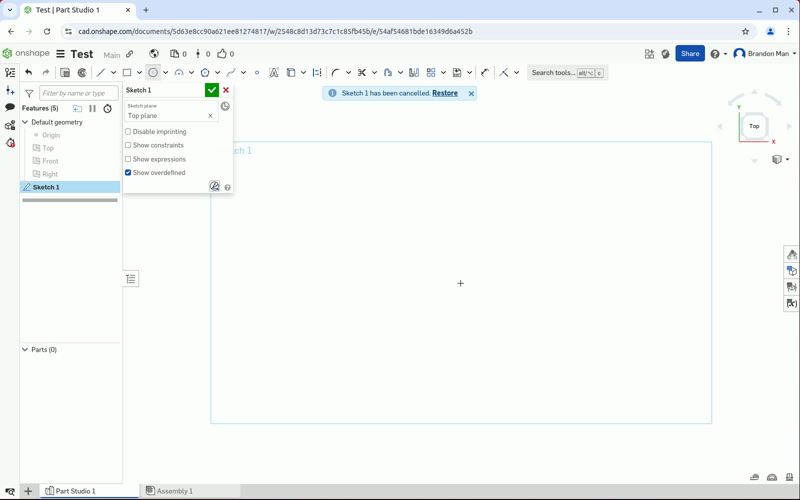
key_up(shift)
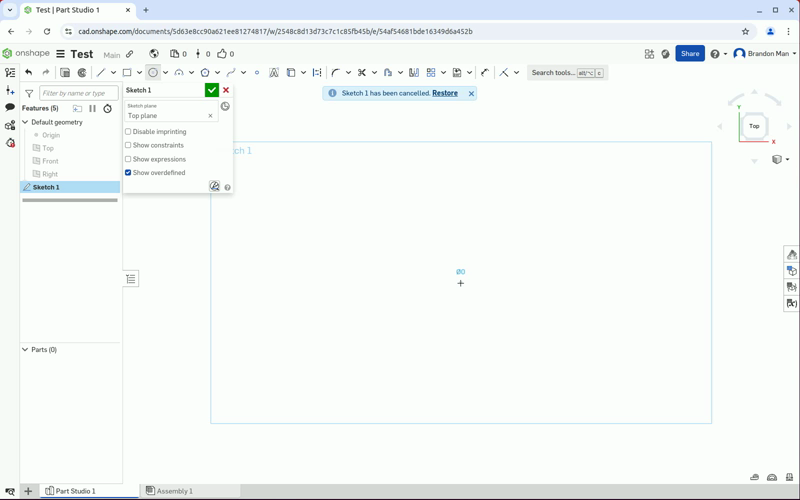
mouse_move(518, 282)
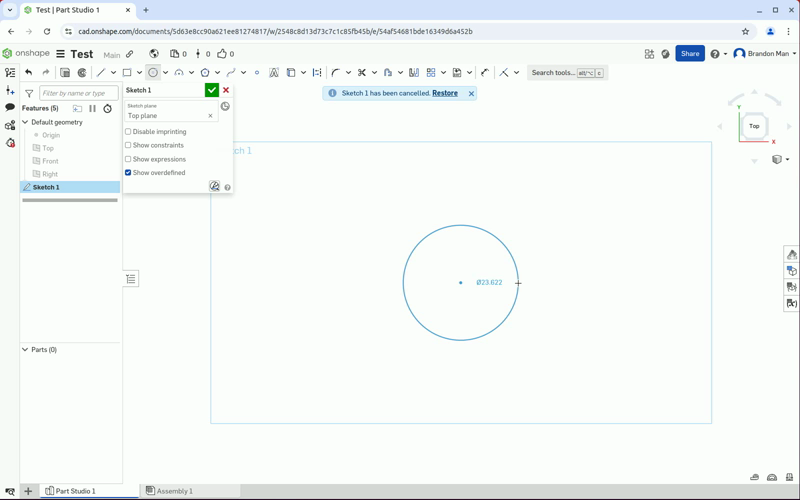
click(518, 282)
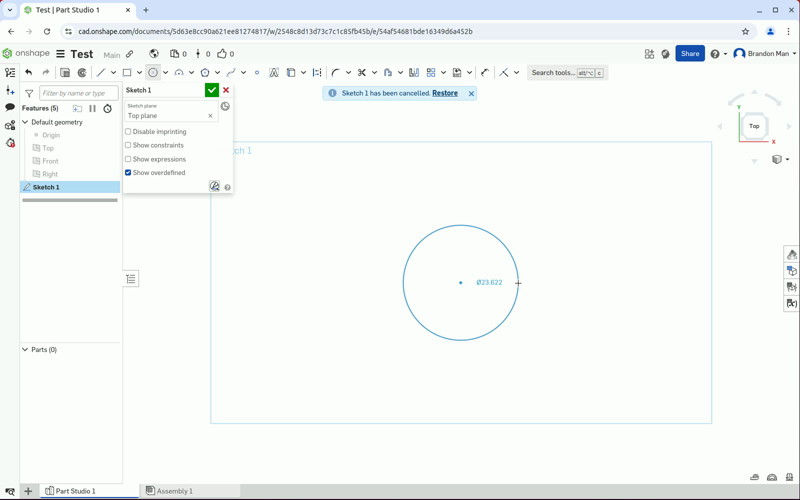
key(esc)
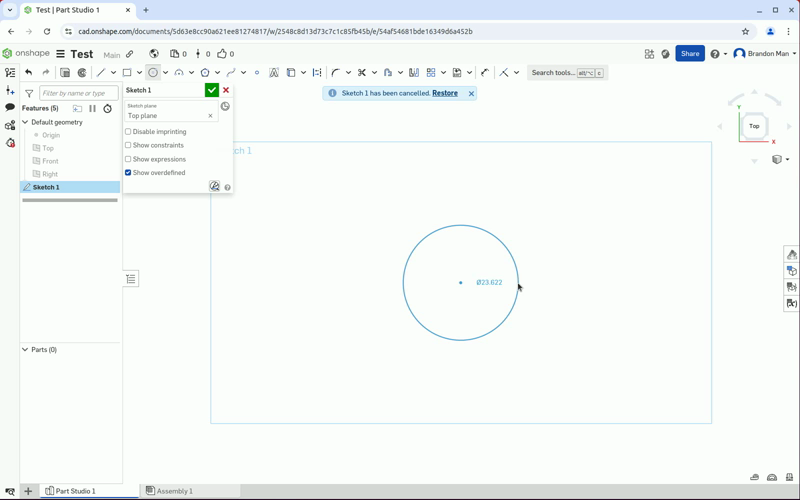
mouse_move(429, 286)
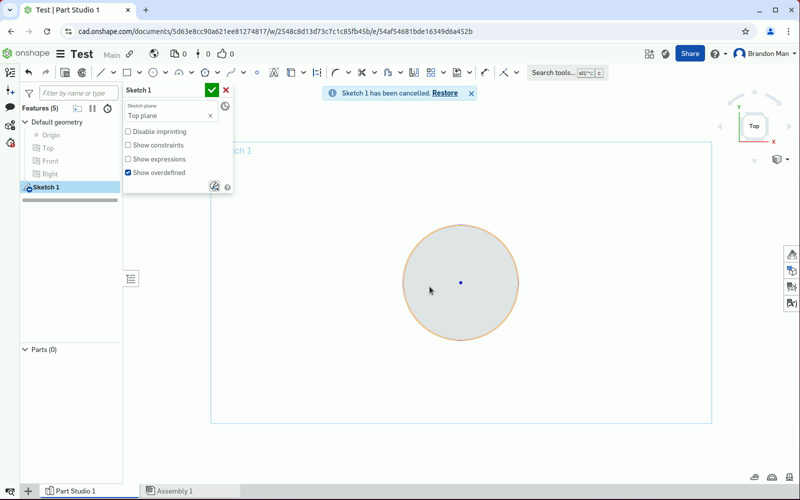
click(429, 286)
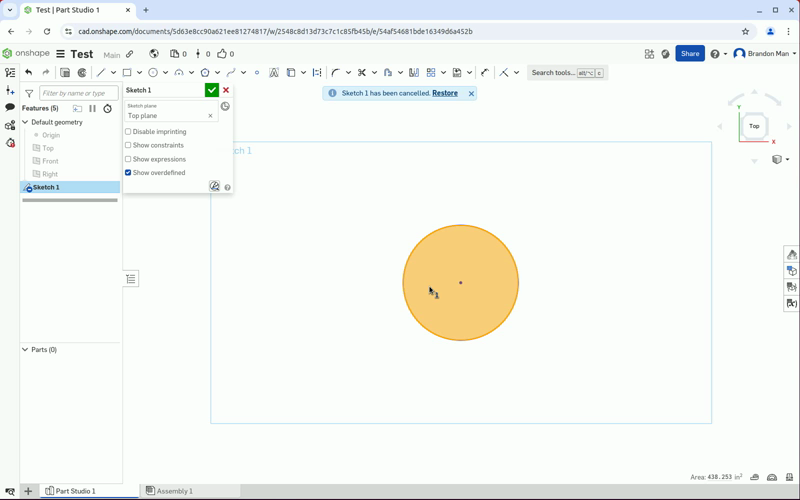
mouse_move(73, 352)
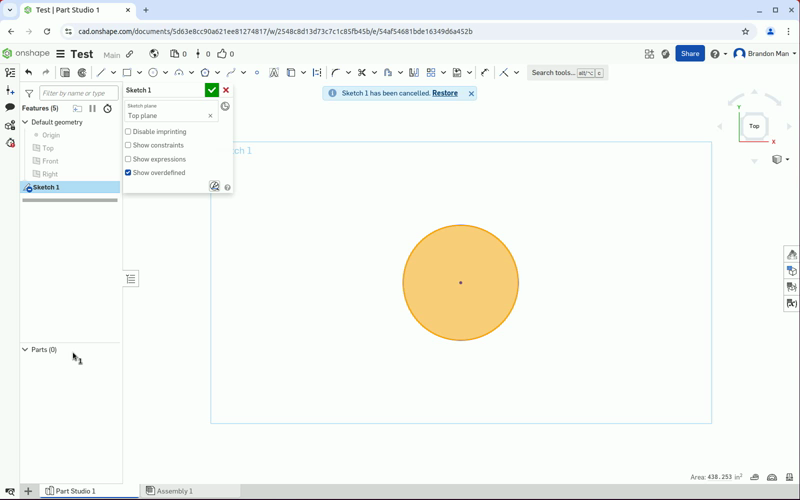
key(shift+y)
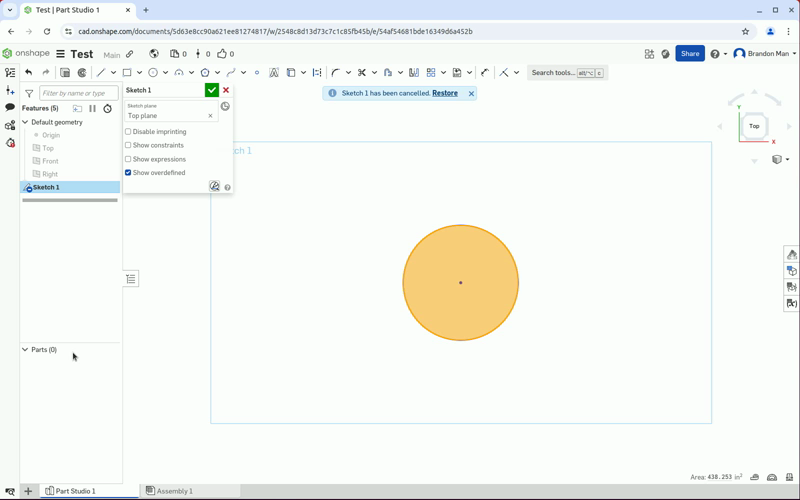
key(shift+e)
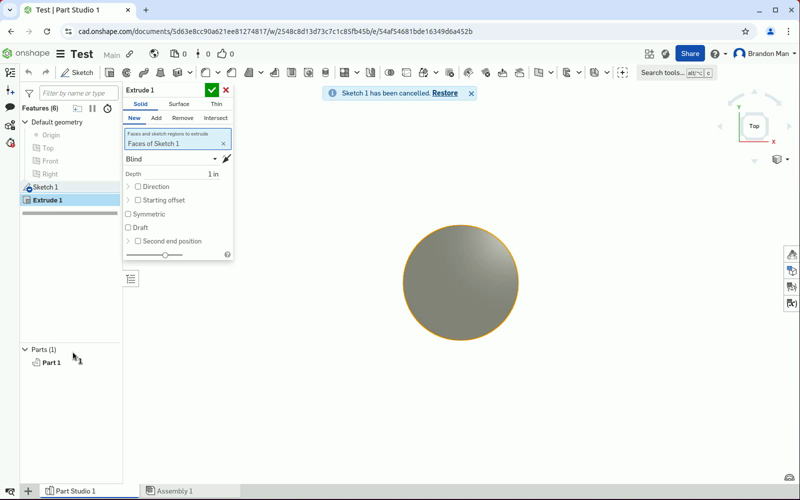
mouse_move(143, 106)
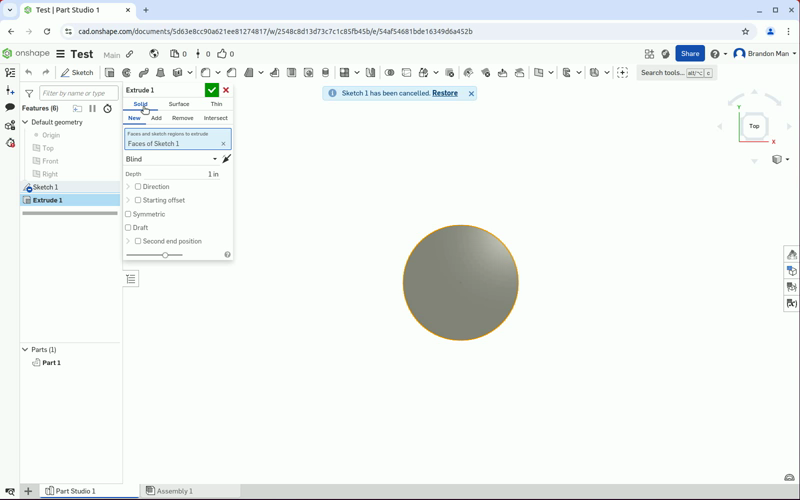
click(143, 106)
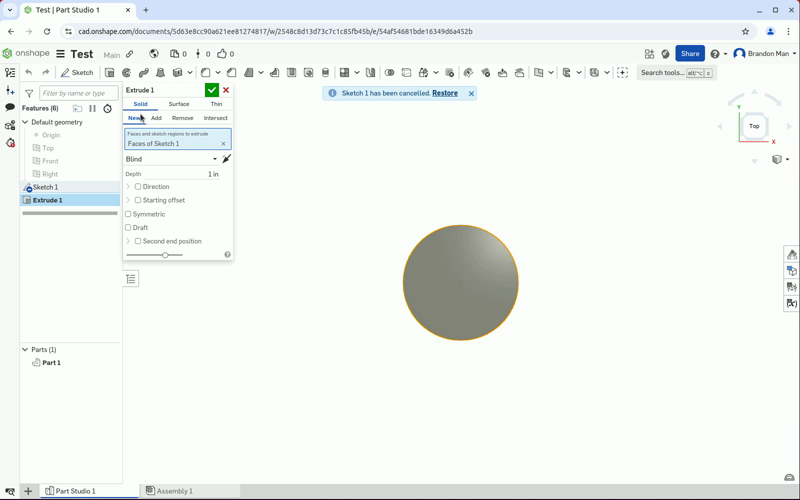
mouse_move(137, 120)
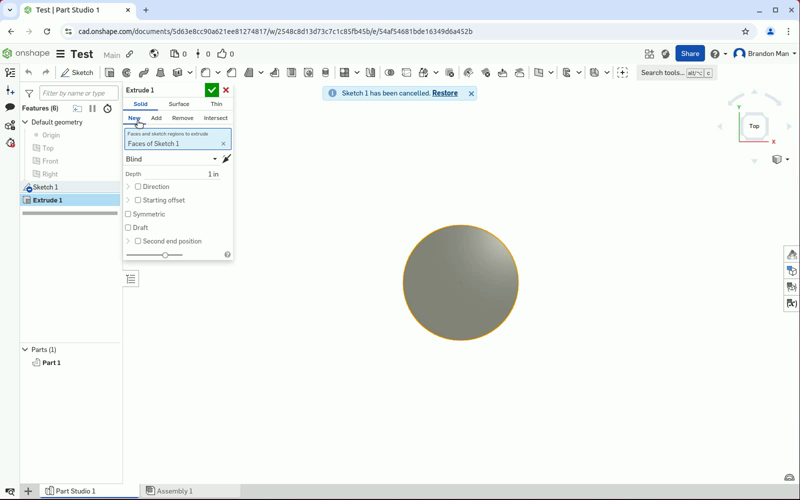
click(137, 120)
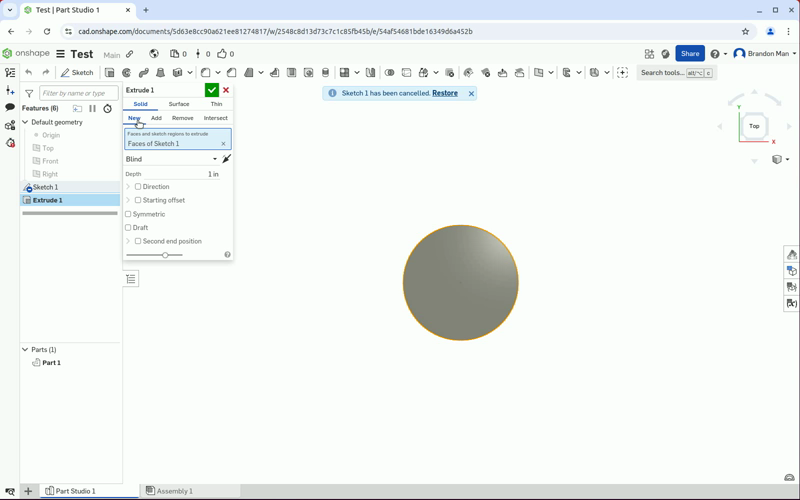
key(tab, 4)
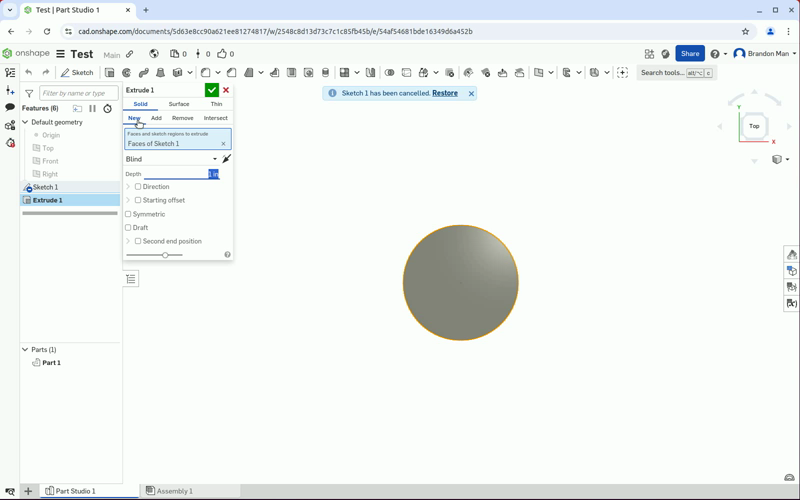
text(4.333)
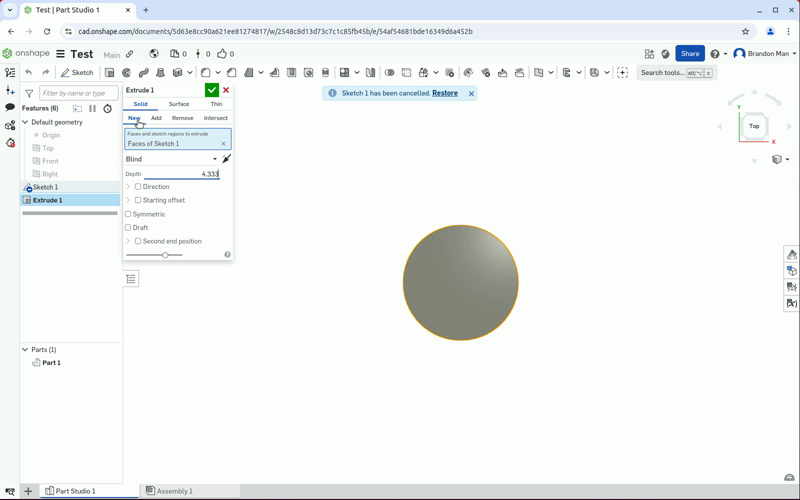
key(enter)
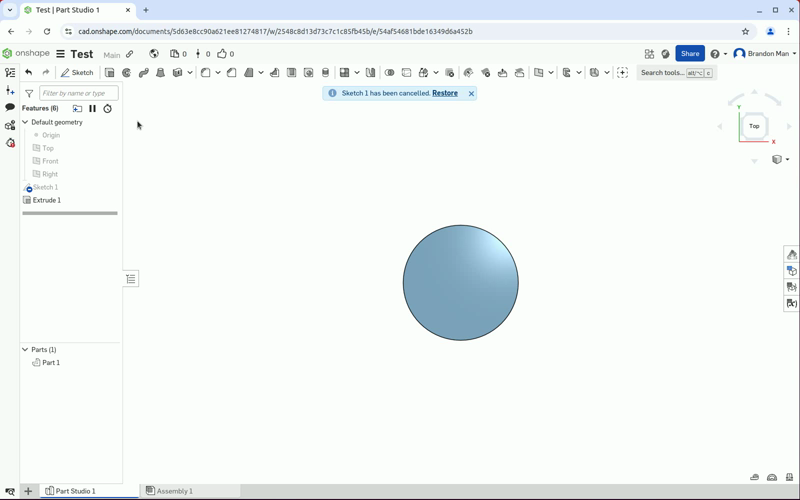
key(shift+h)
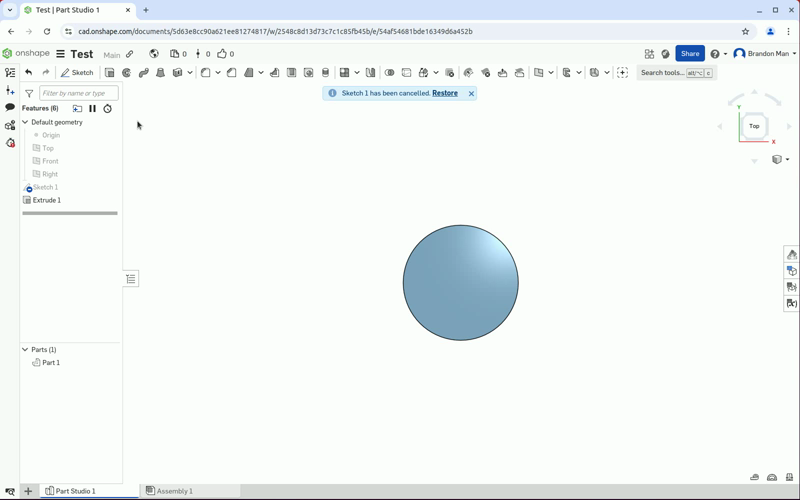
key(shift+h)
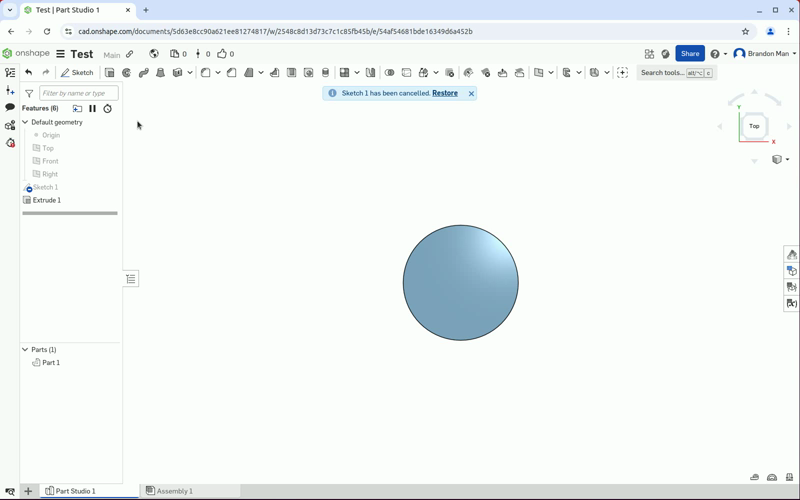
mouse_move(73, 189)
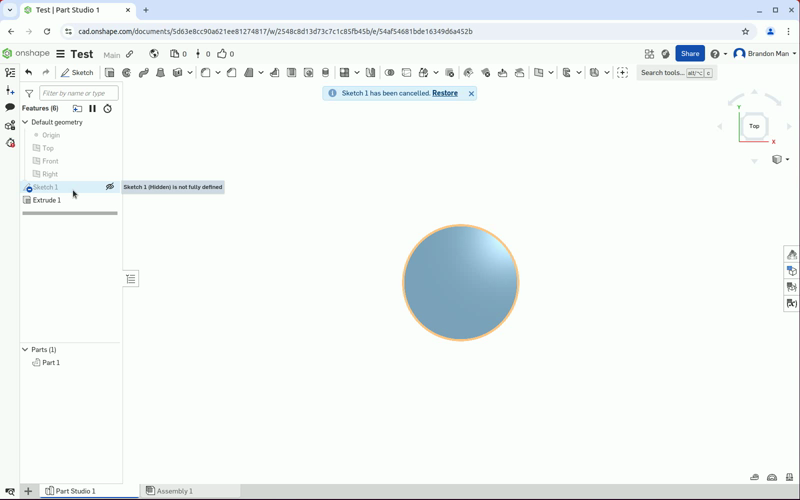
click(73, 189)
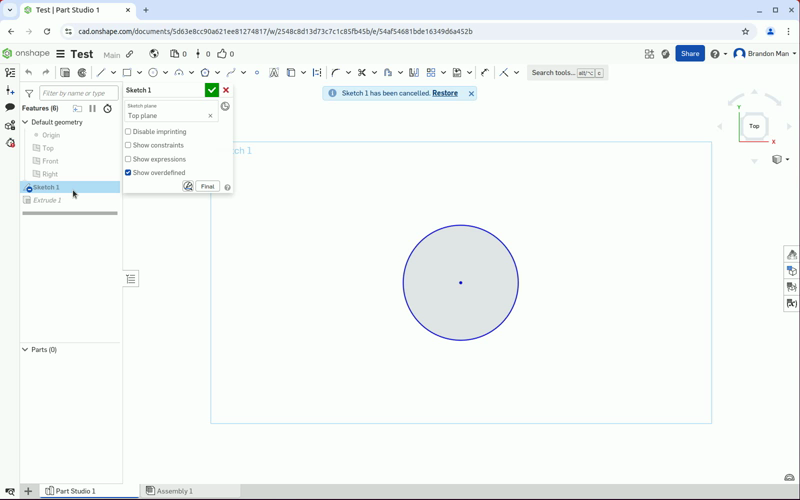
mouse_move(229, 92)
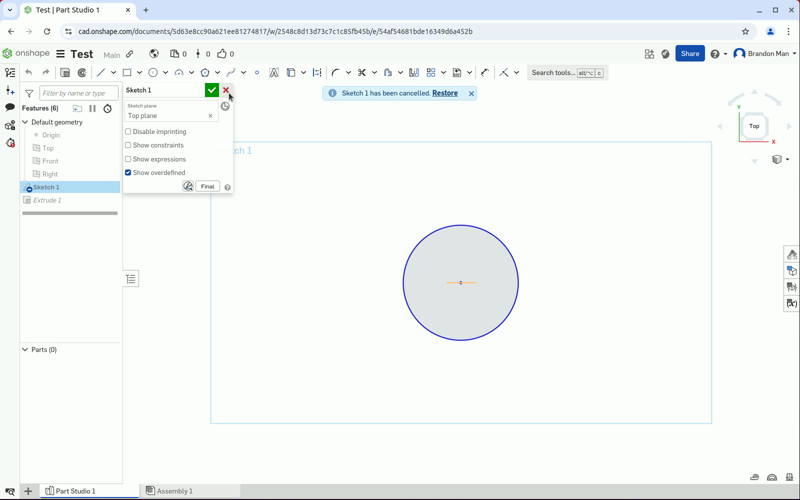
click(229, 92)
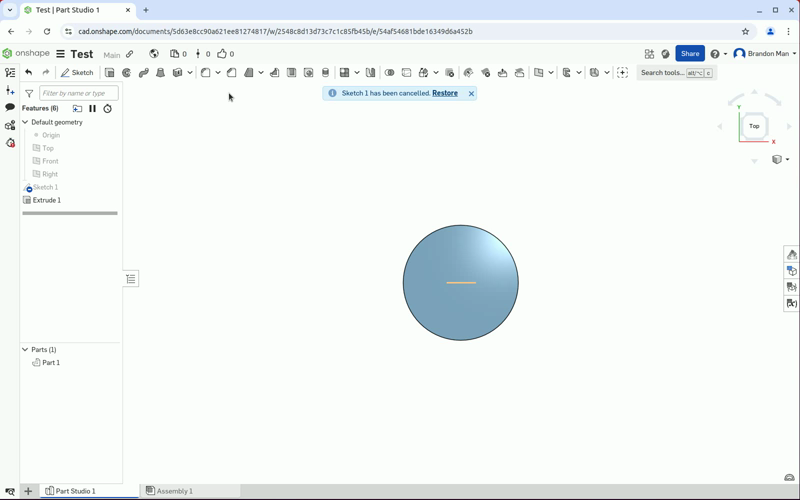
mouse_move(541, 75)
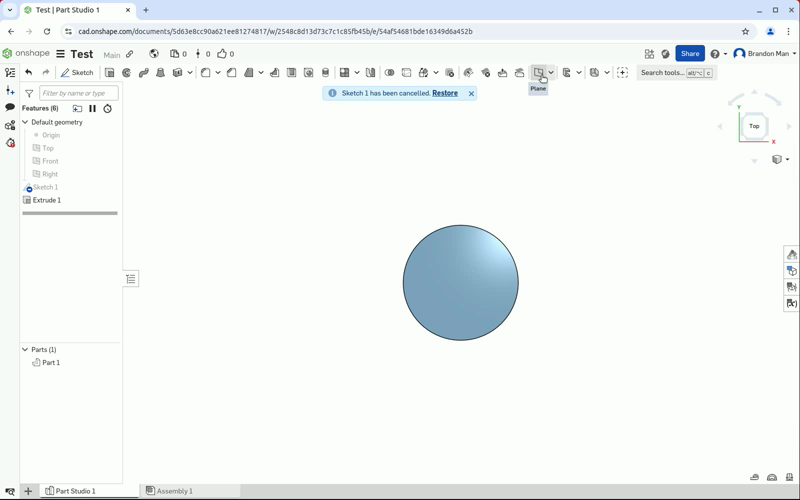
click(541, 75)
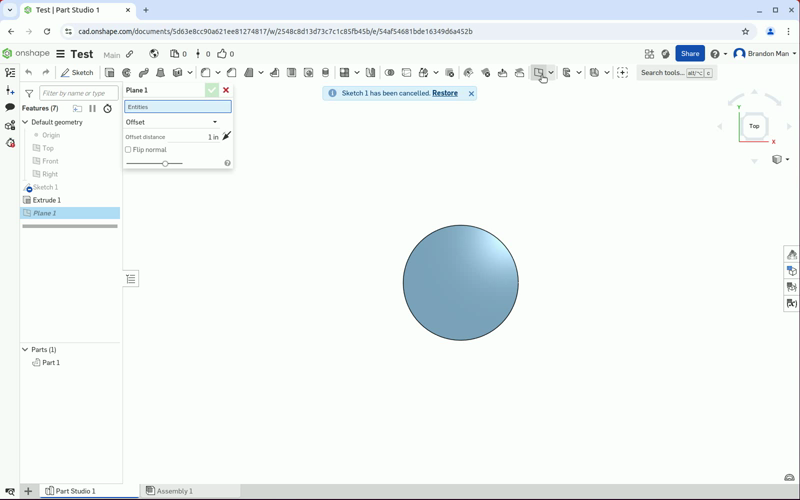
mouse_move(73, 150)
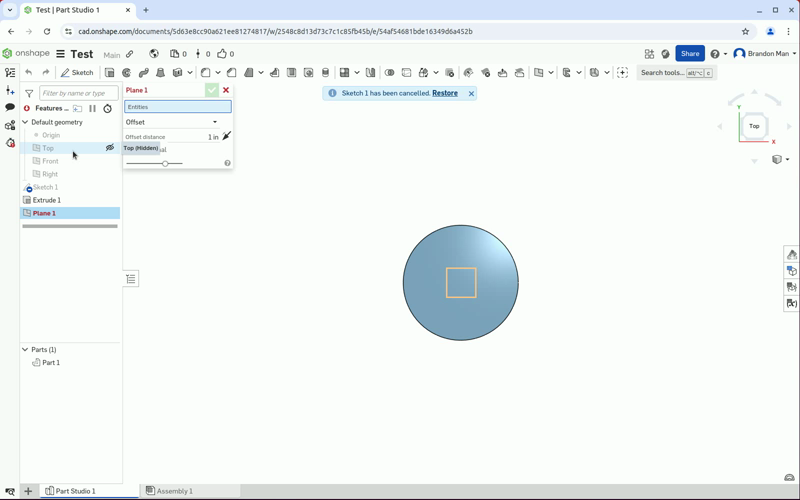
click(73, 150)
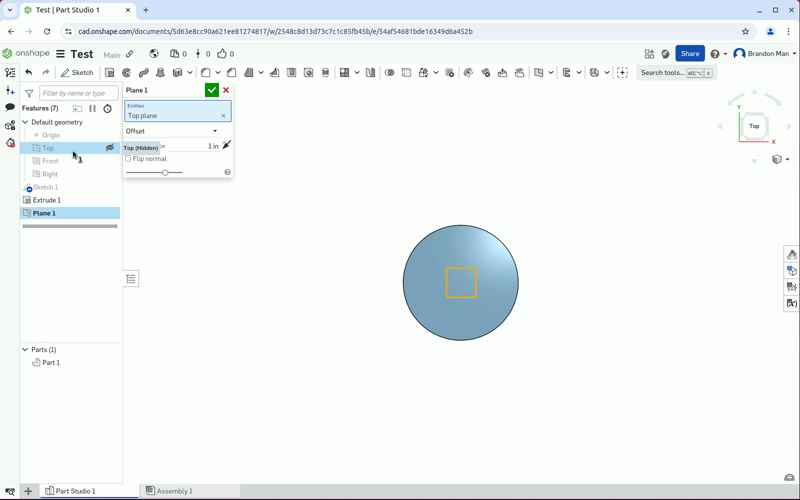
key(tab, 2)
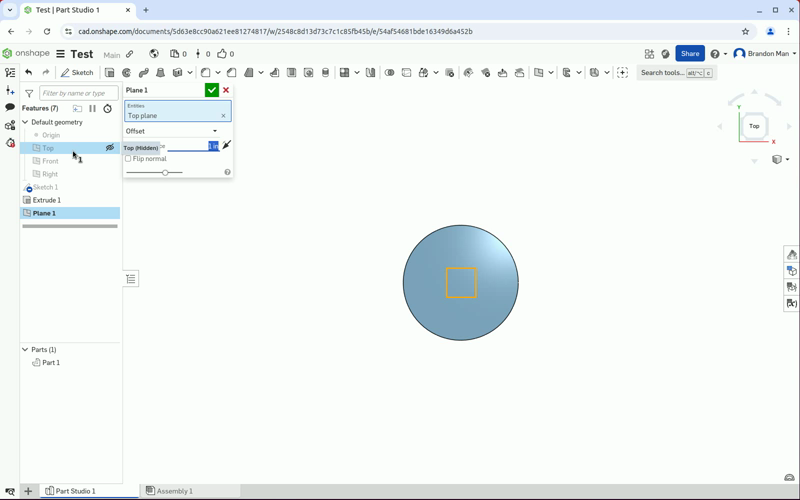
text(4.344)
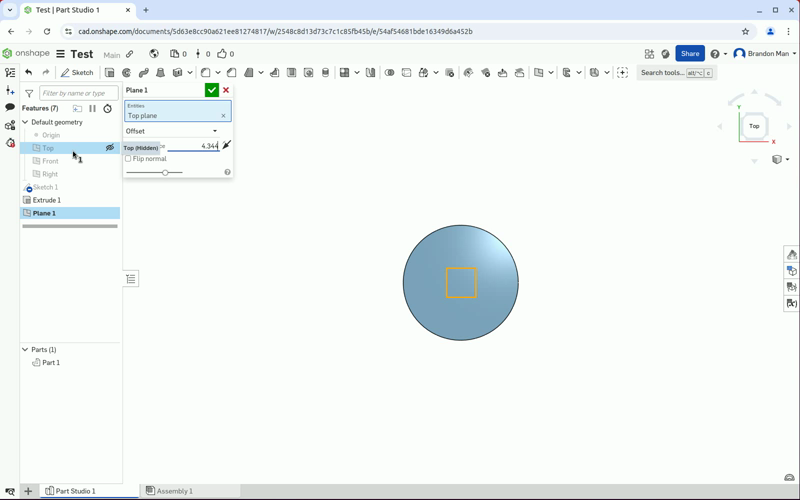
key(enter, 2)
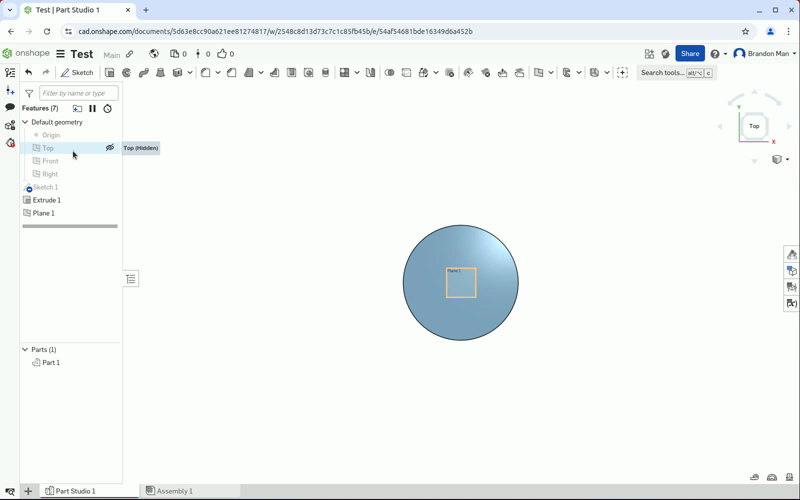
key(shift+s)
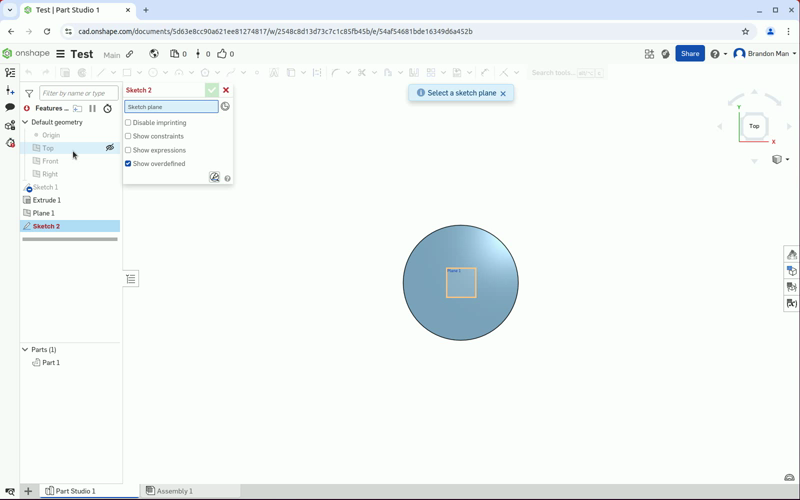
mouse_move(73, 215)
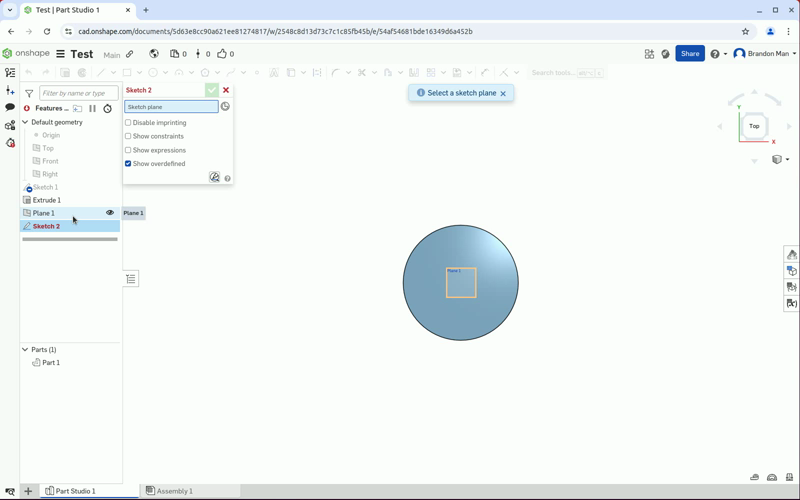
click(73, 215)
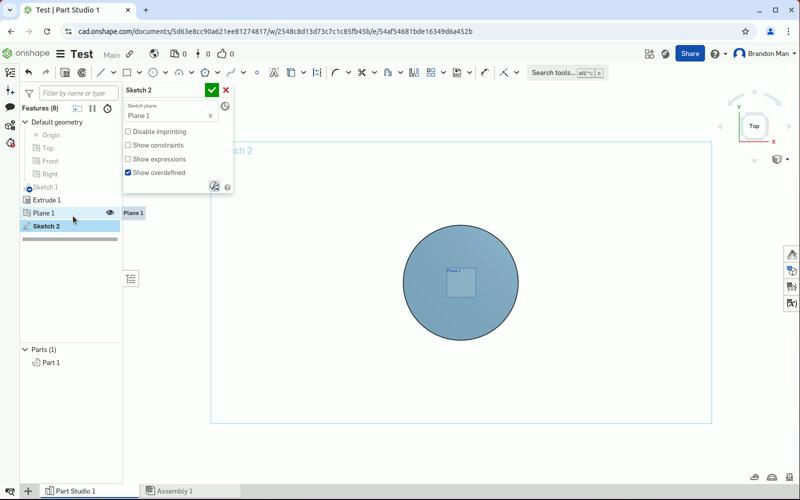
mouse_move(73, 352)
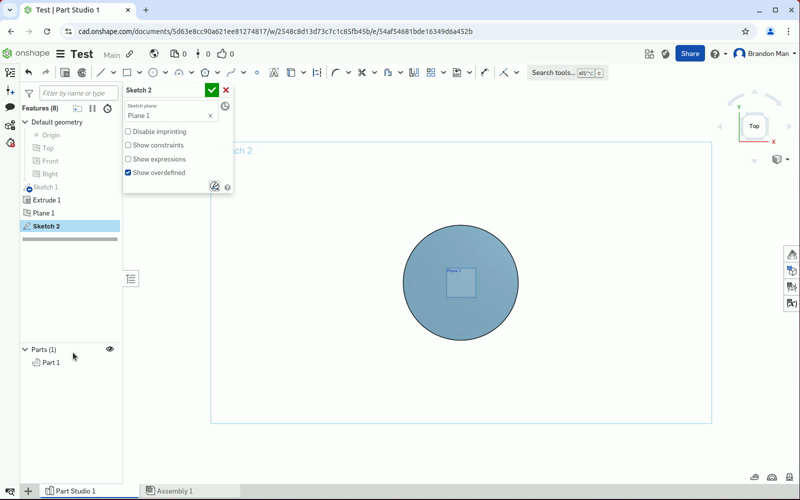
key(y)
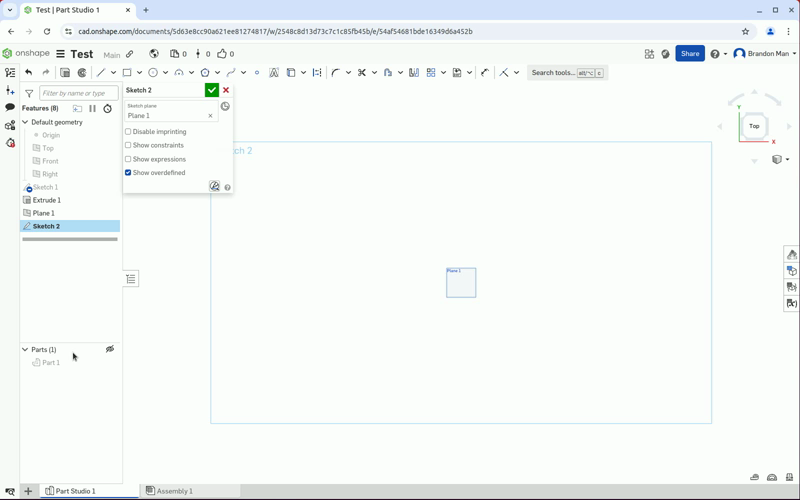
key(c)
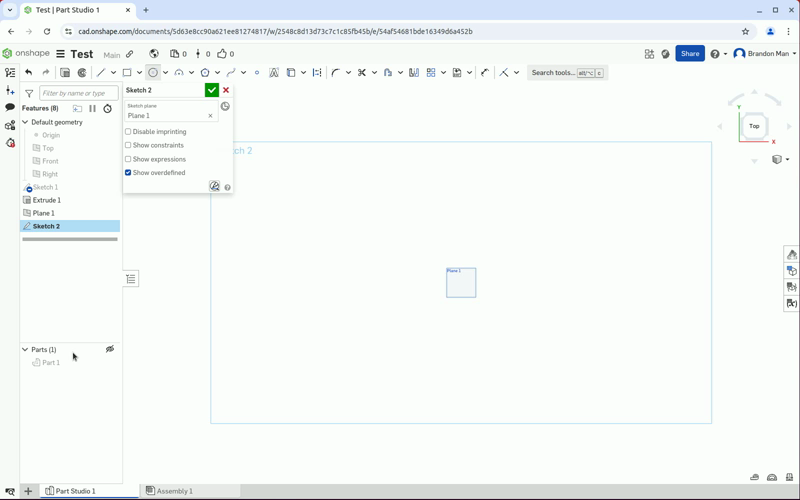
key_down(shift)
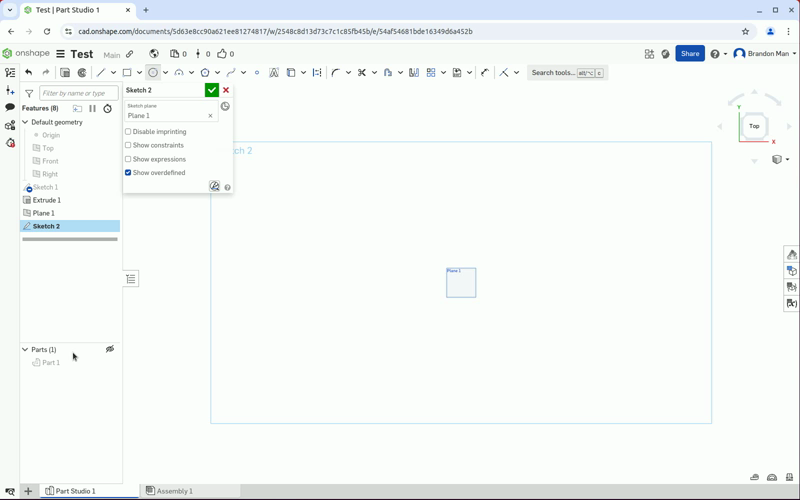
mouse_move(460, 282)
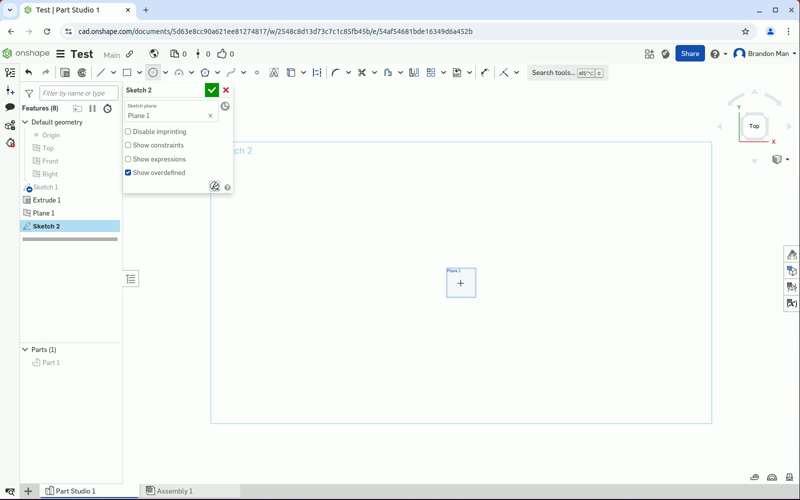
click(460, 282)
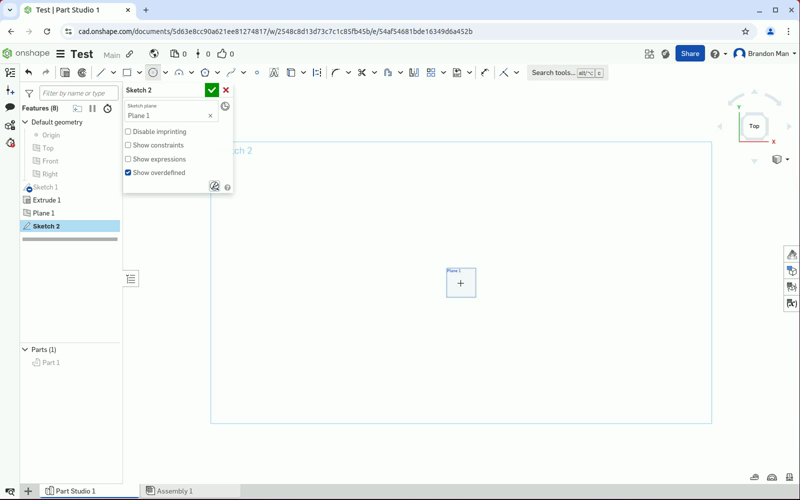
key_up(shift)
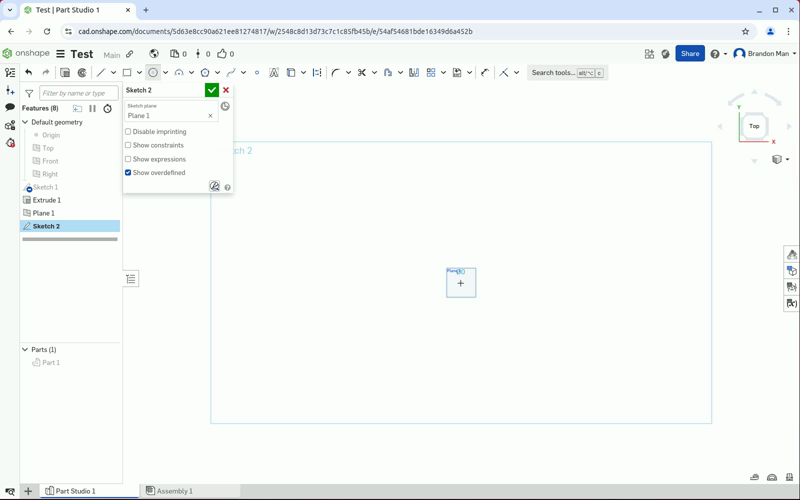
mouse_move(482, 282)
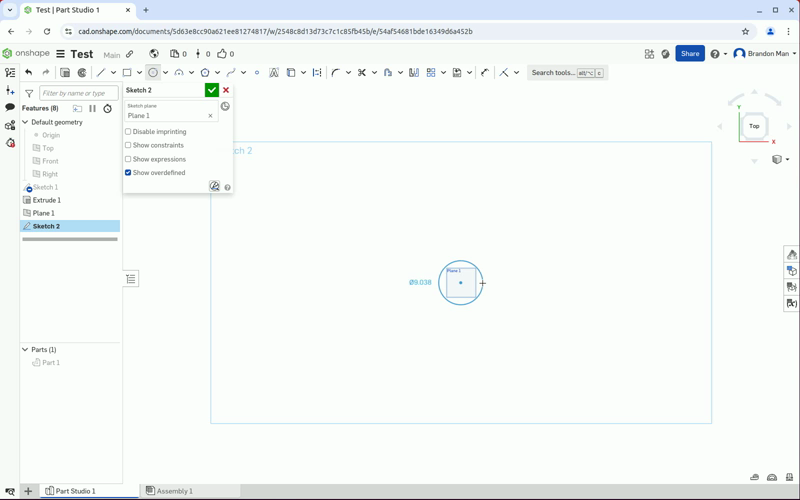
click(482, 282)
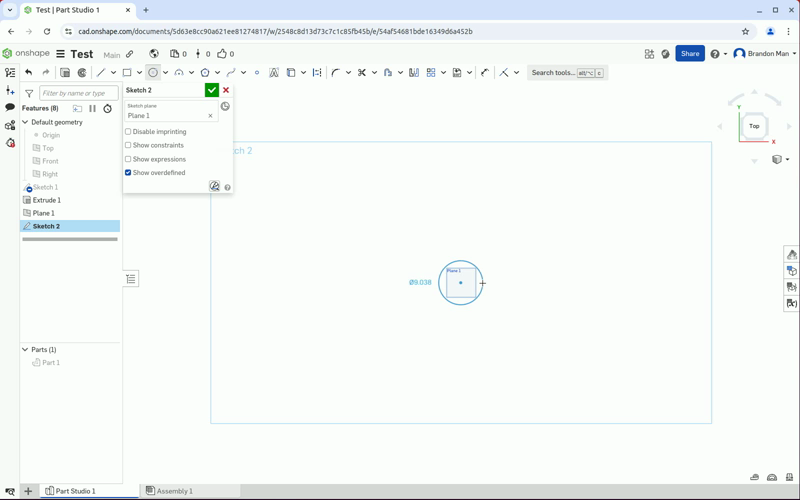
key(esc)
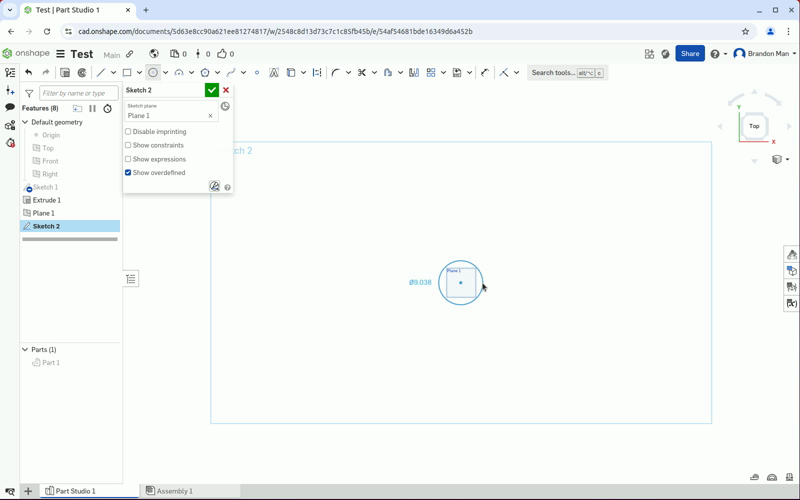
mouse_move(468, 289)
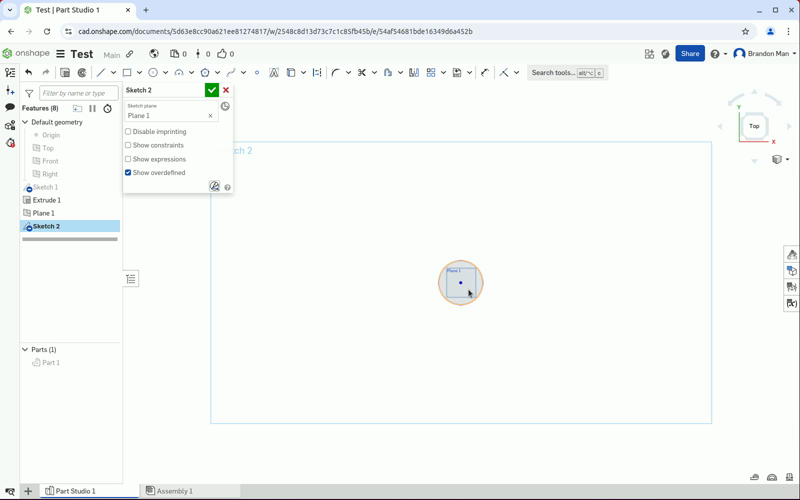
scroll(6)
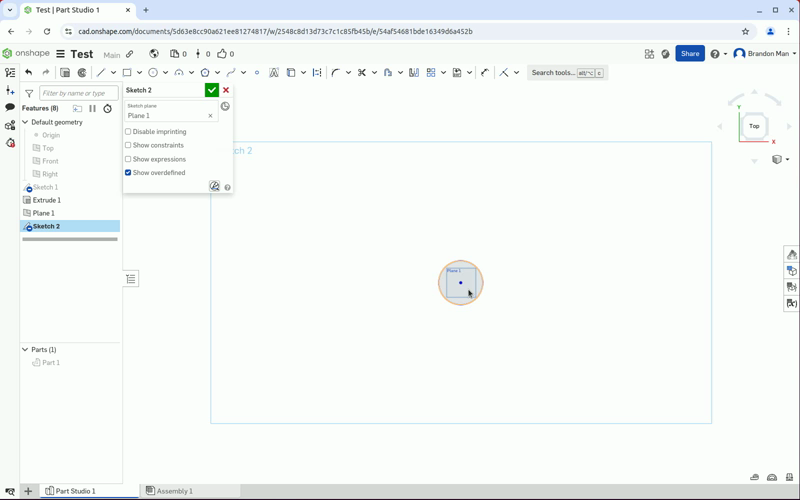
scroll(6)
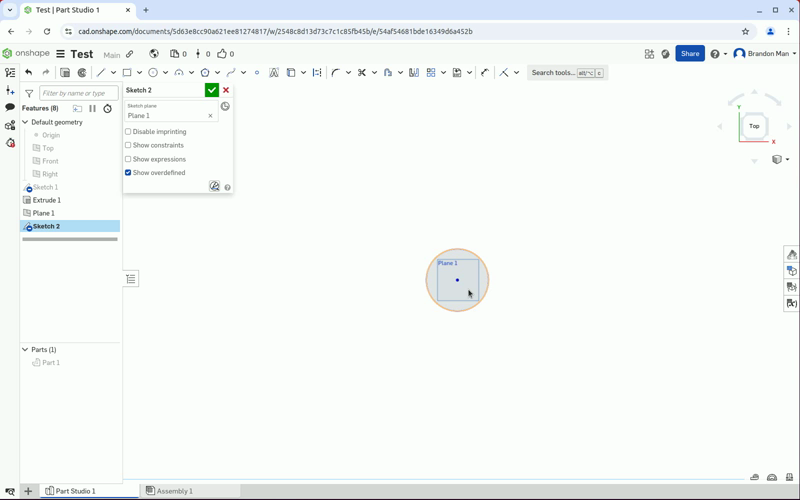
scroll(6)
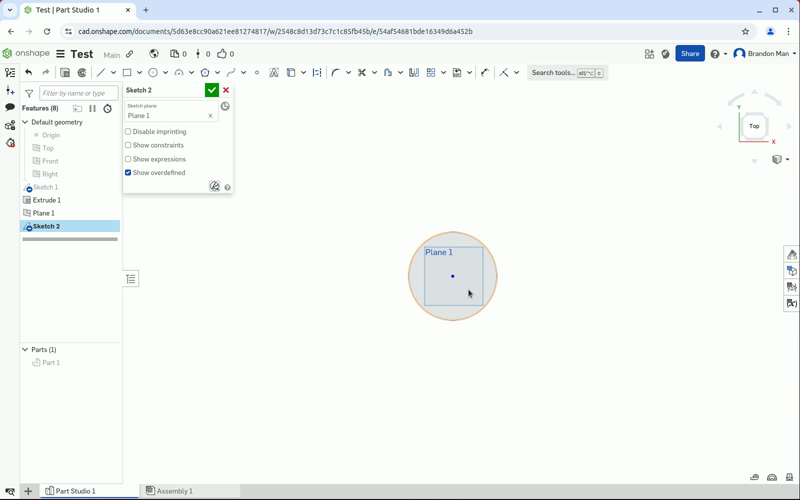
scroll(6)
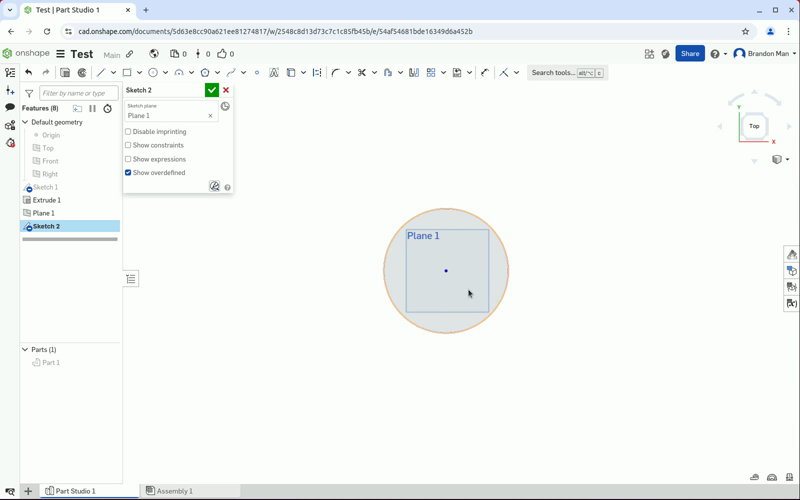
scroll(6)
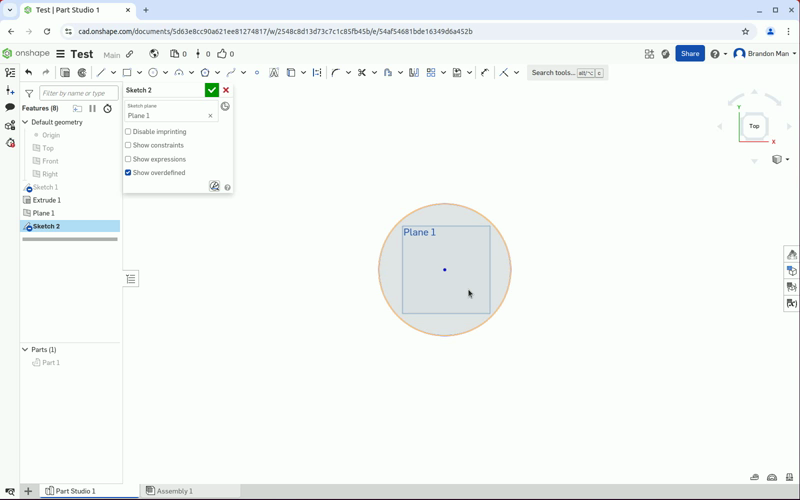
scroll(6)
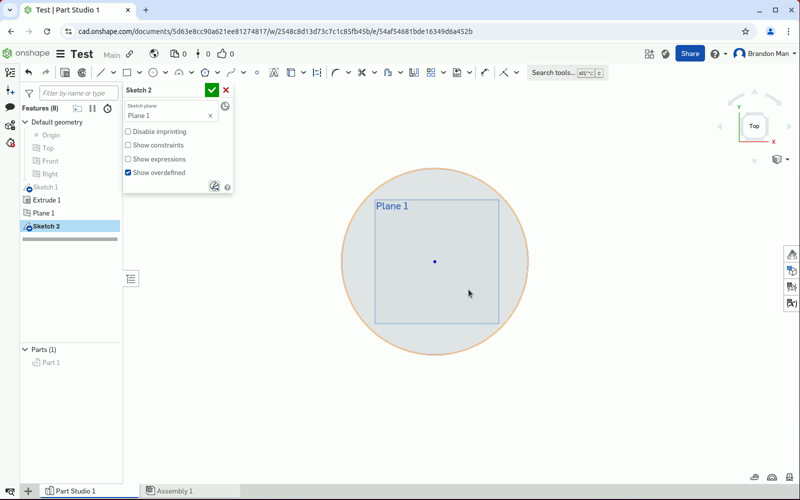
scroll(6)
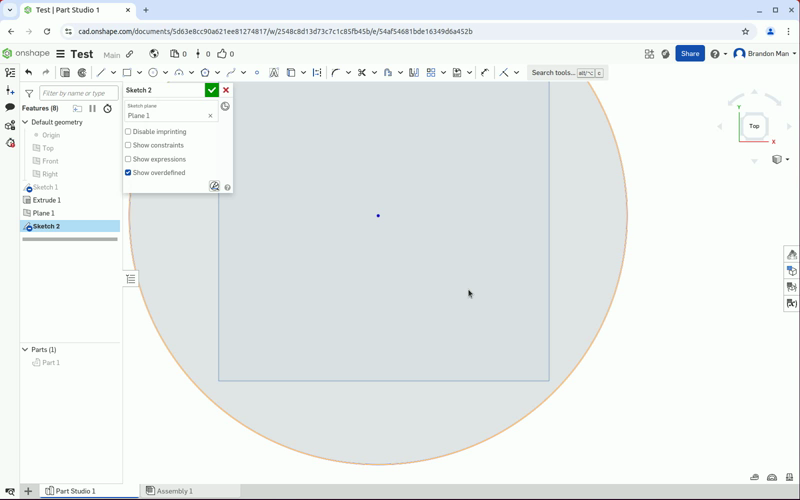
click(468, 289)
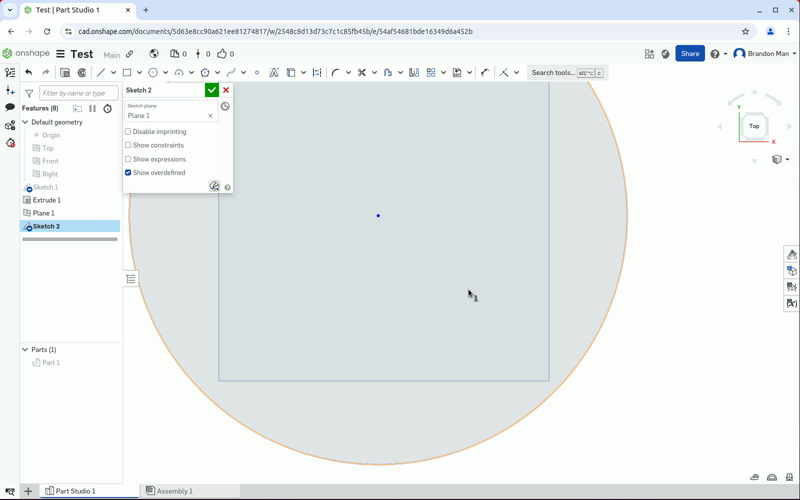
scroll(-6)
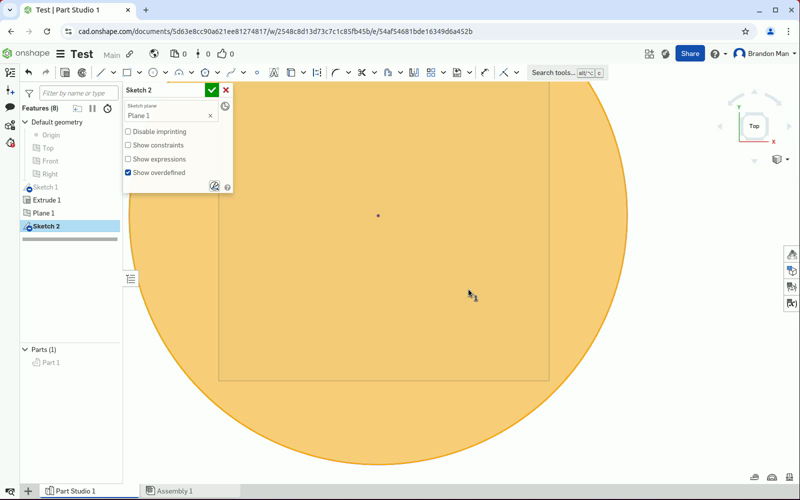
scroll(-6)
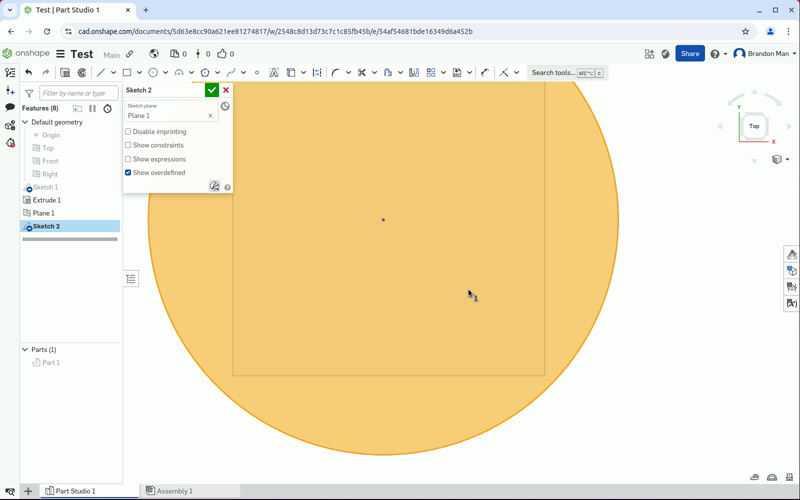
scroll(-6)
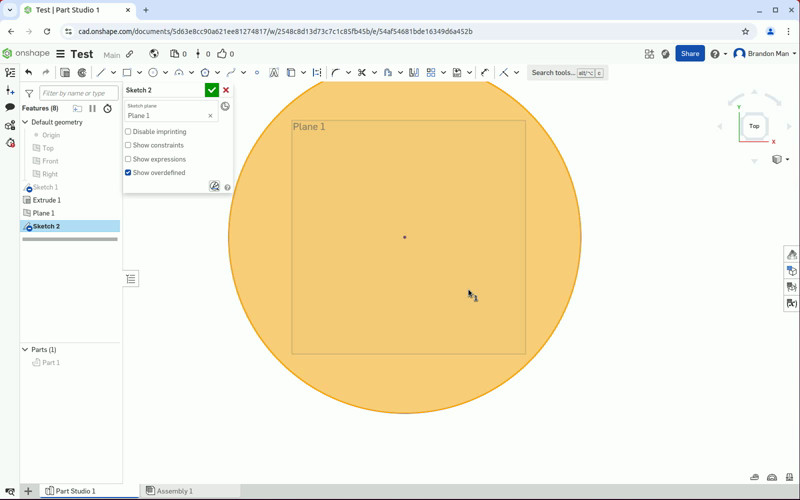
scroll(-6)
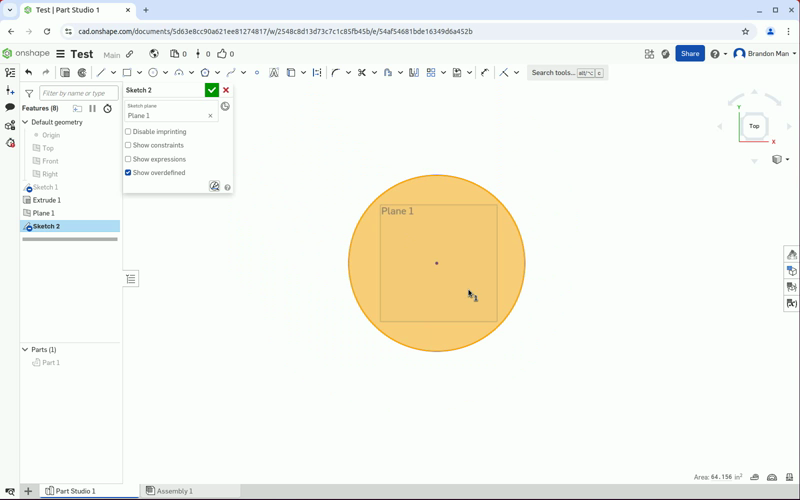
scroll(-6)
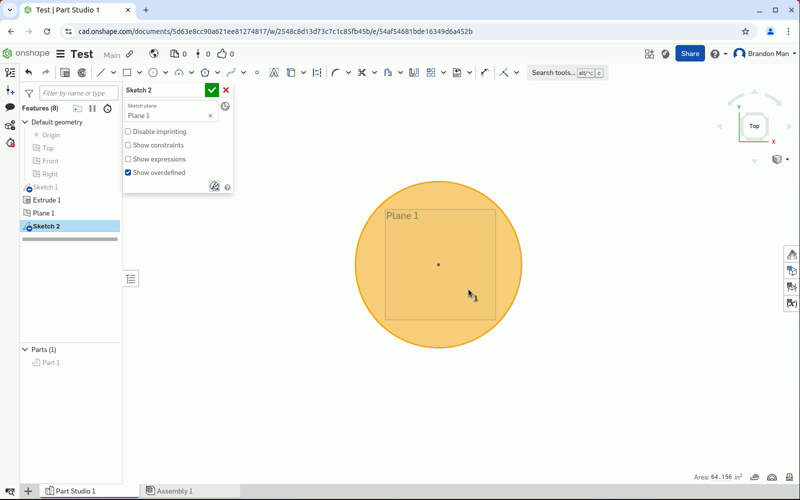
scroll(-6)
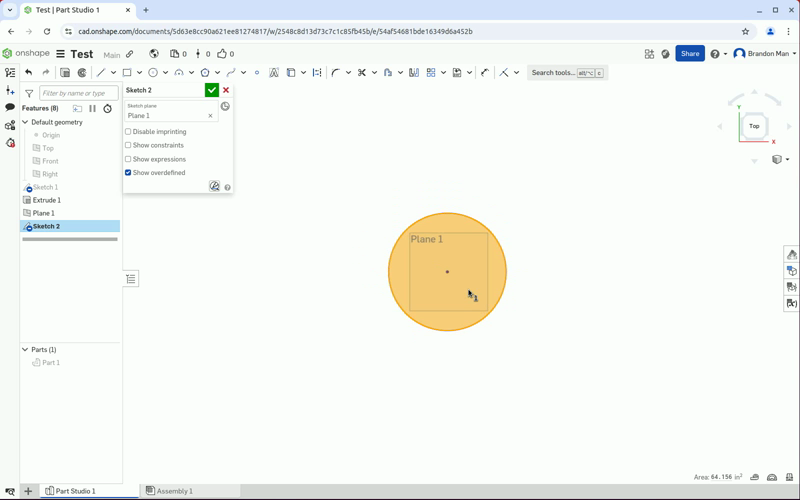
scroll(-6)
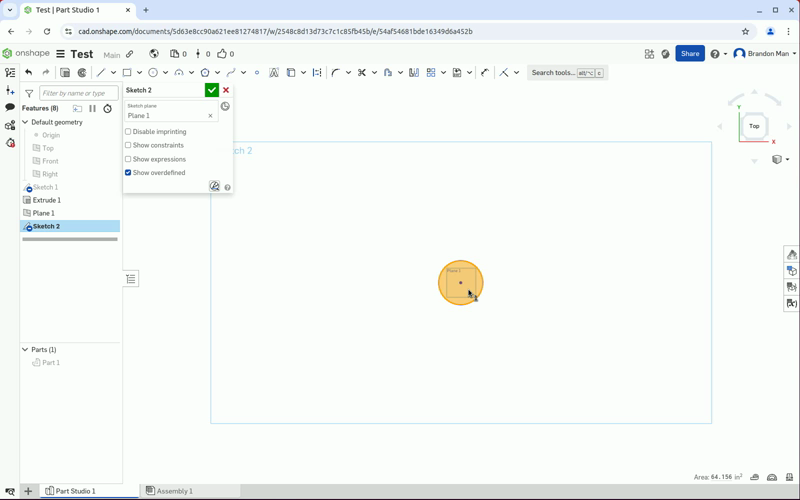
mouse_move(73, 352)
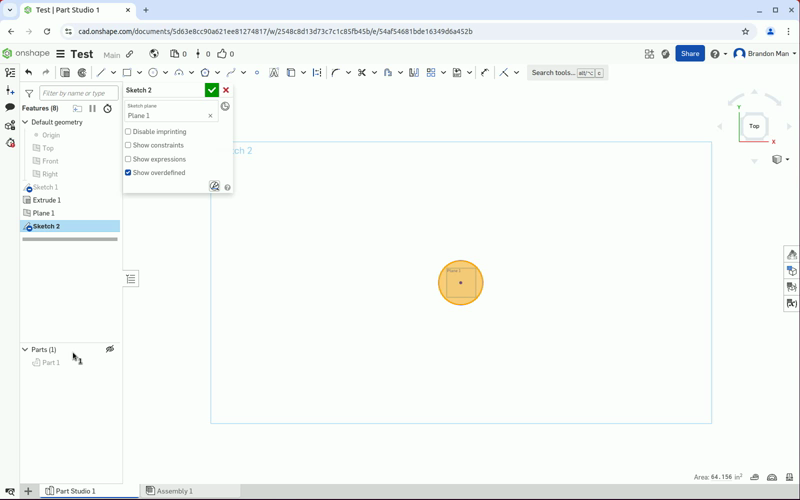
key(shift+y)
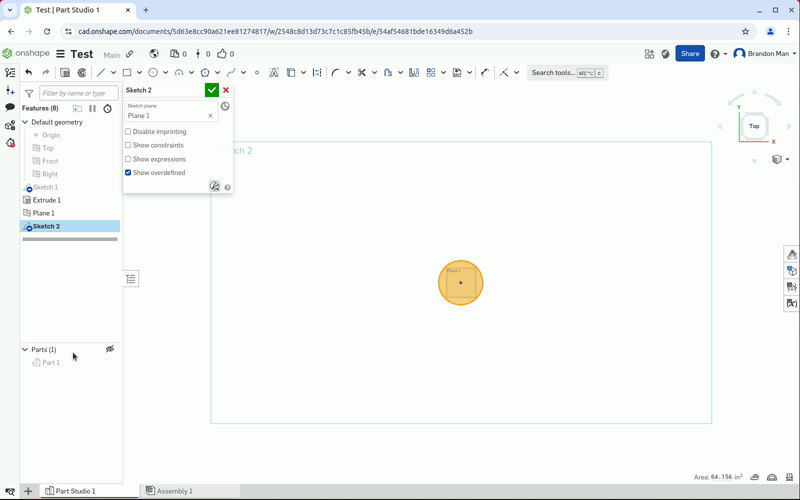
key(shift+e)
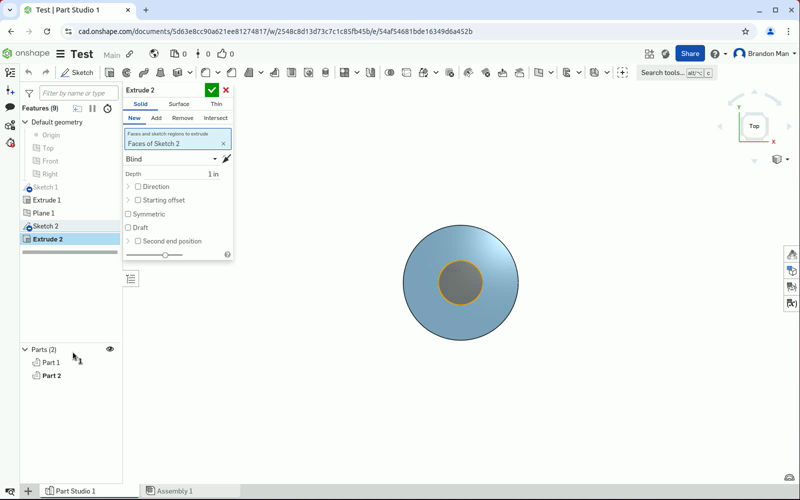
mouse_move(143, 106)
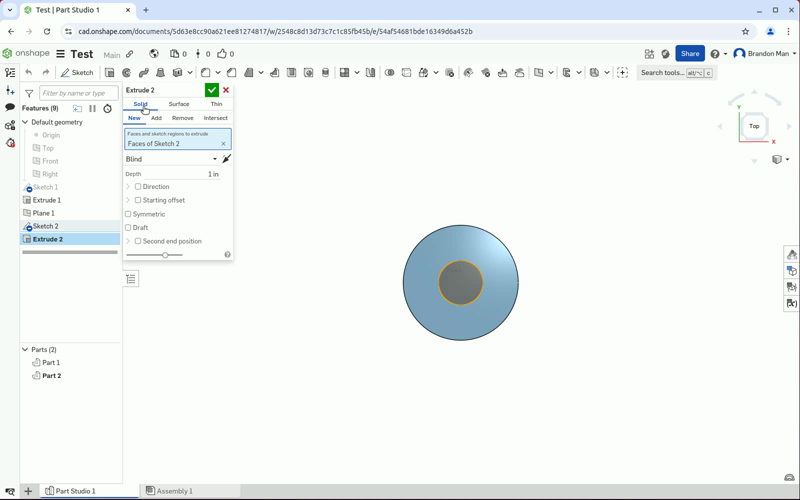
click(143, 106)
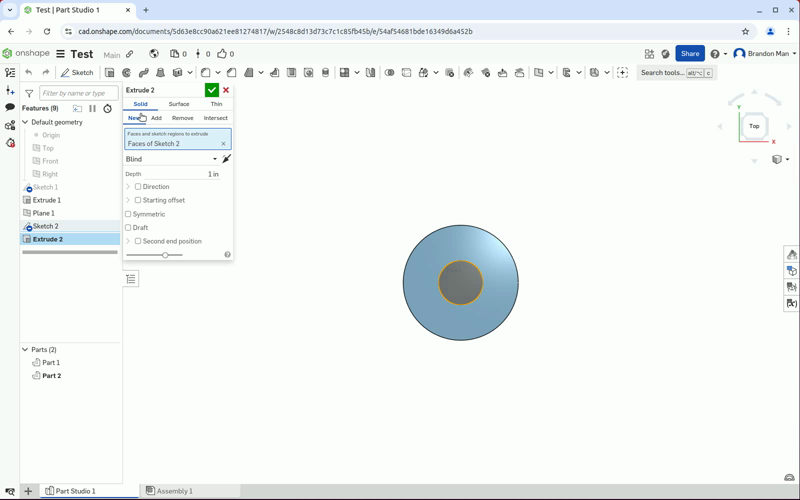
mouse_move(137, 120)
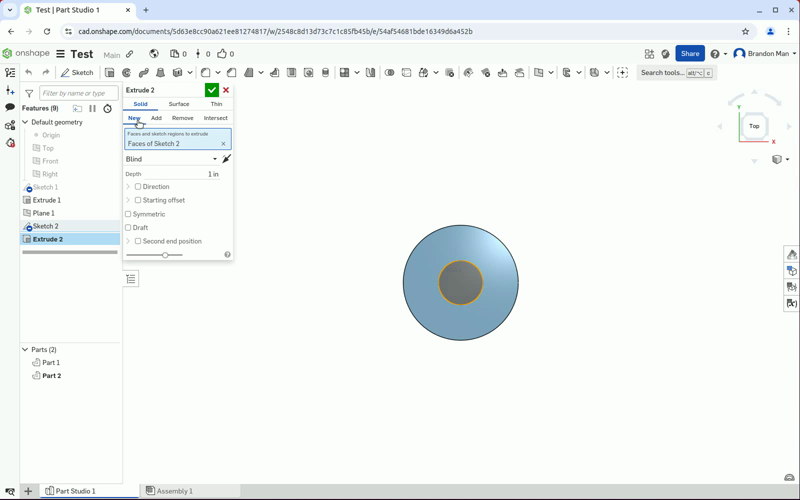
click(137, 120)
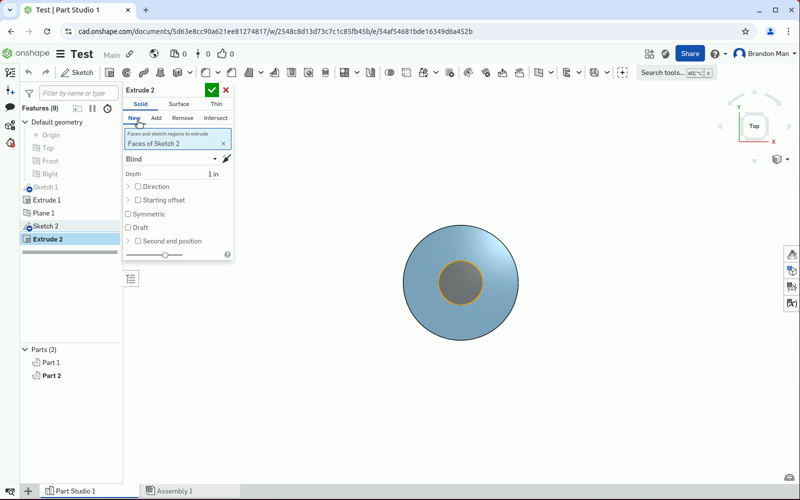
key(tab, 4)
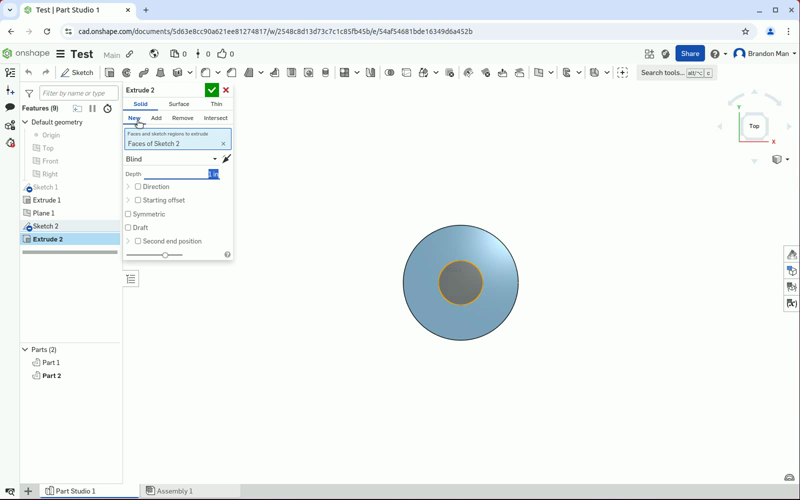
text(-6.258)
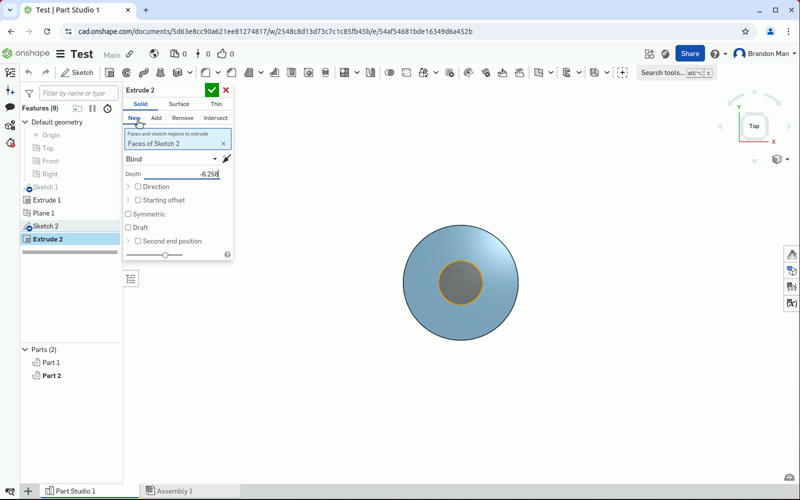
key(enter)
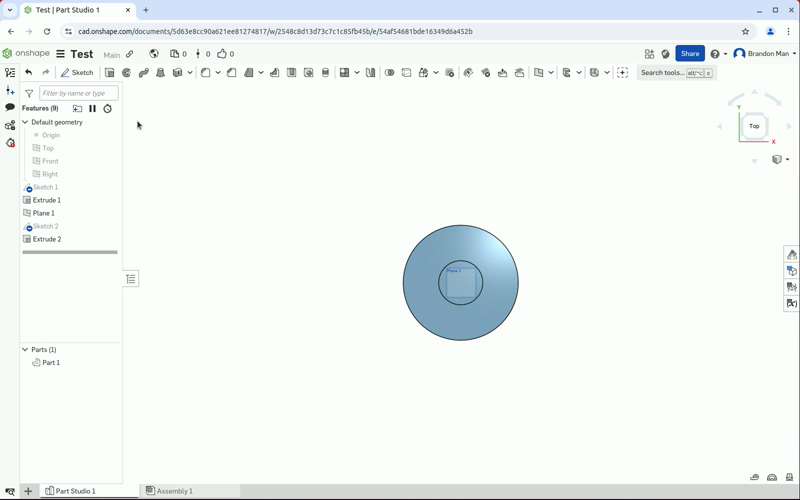
key(shift+h)
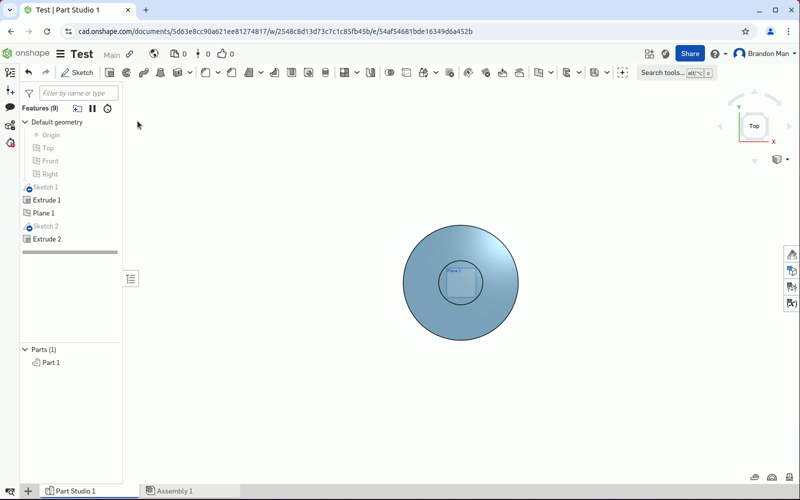
key(shift+h)
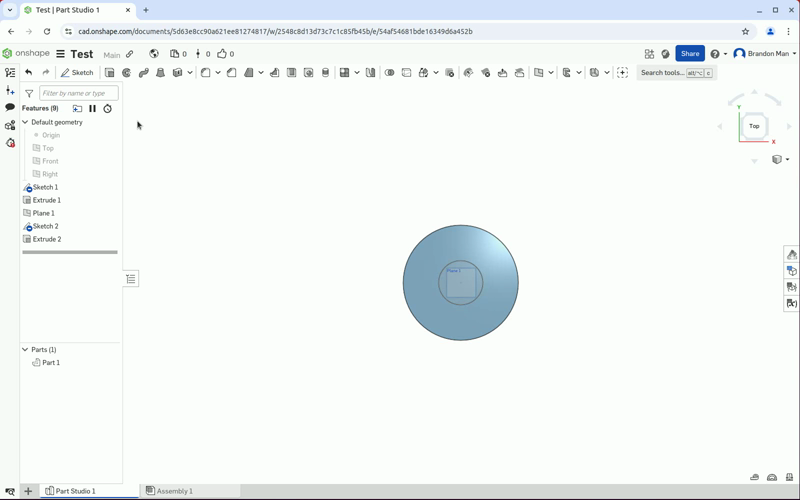
key(shift+7)
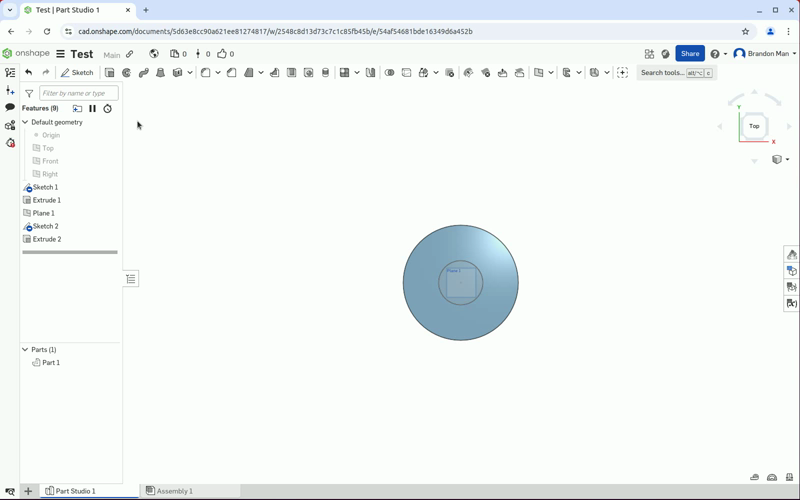
key(up, 3)
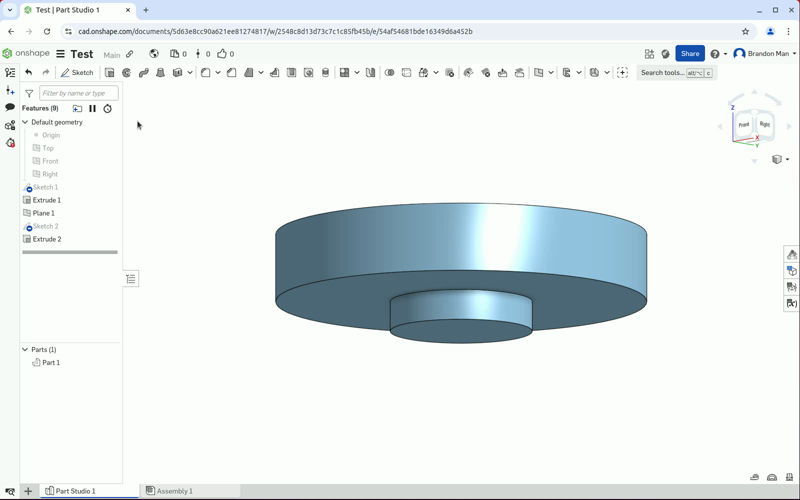
key(left, 3)
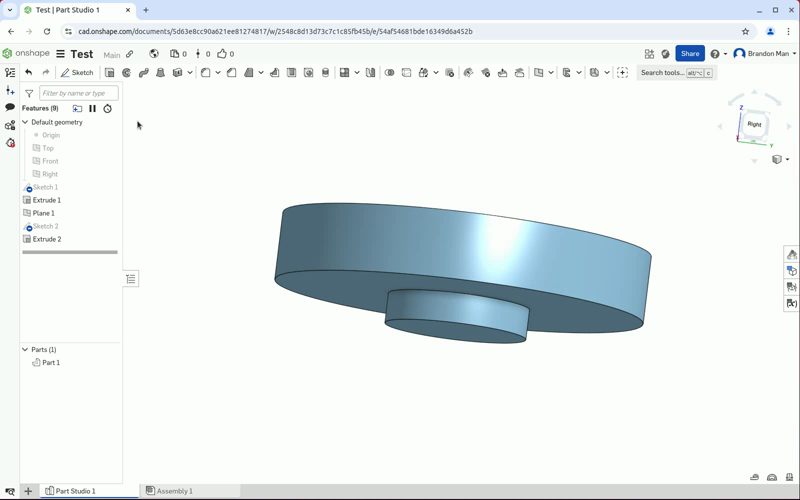
key(right, 3)
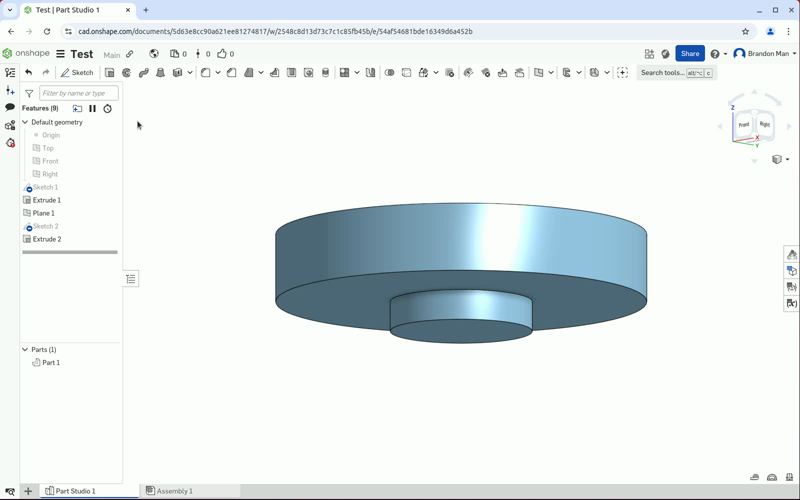
key(down, 3)
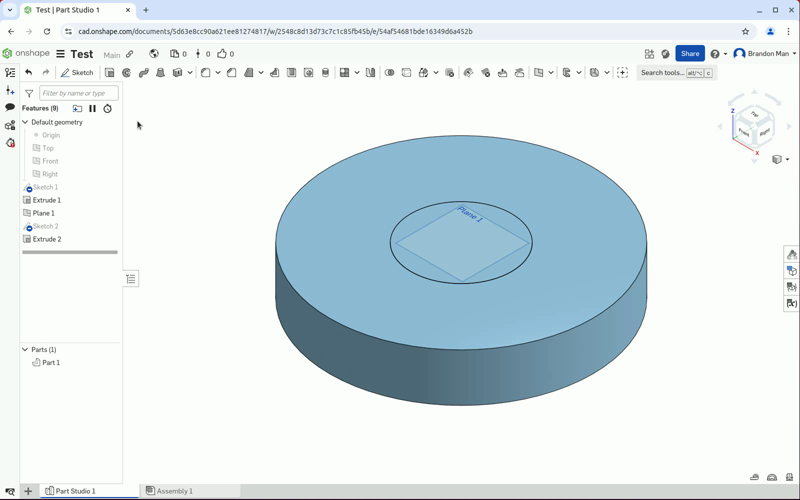
mouse_move(73, 189)
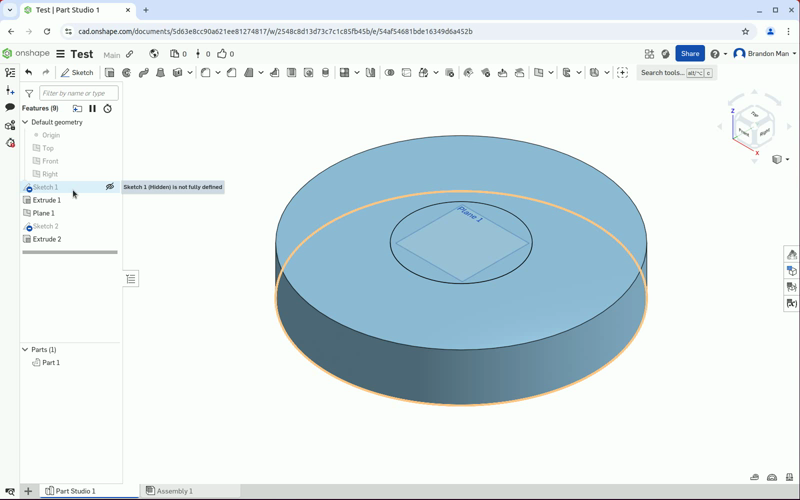
click(73, 189)